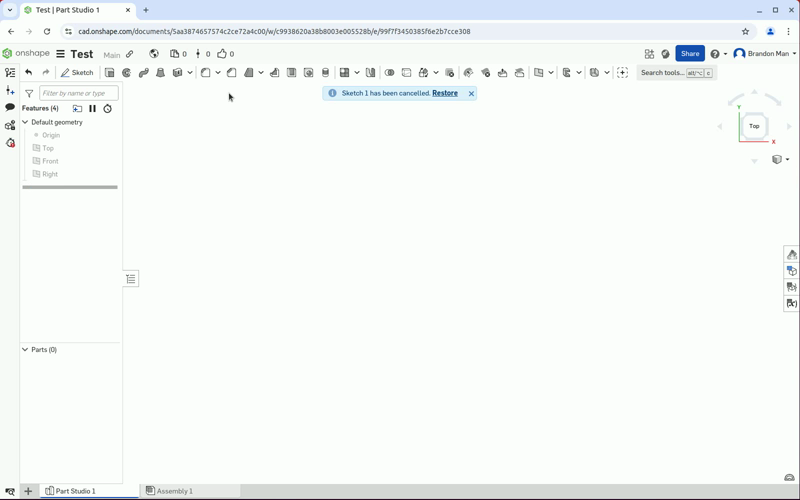
key(shift+h)
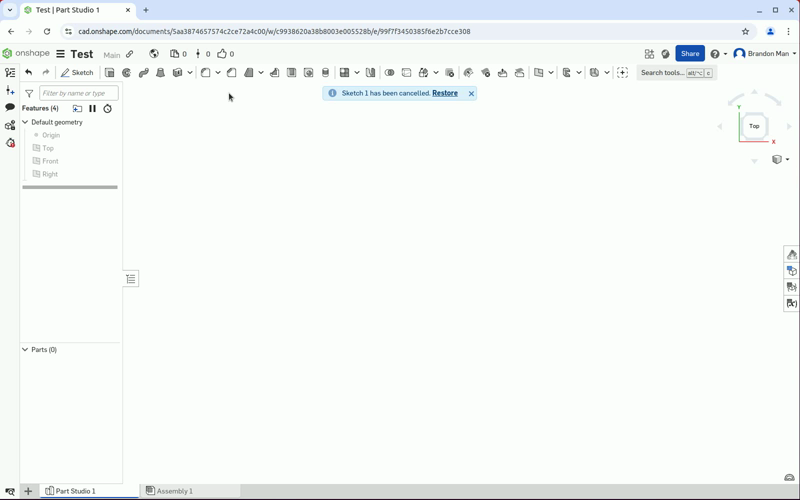
key(shift+s)
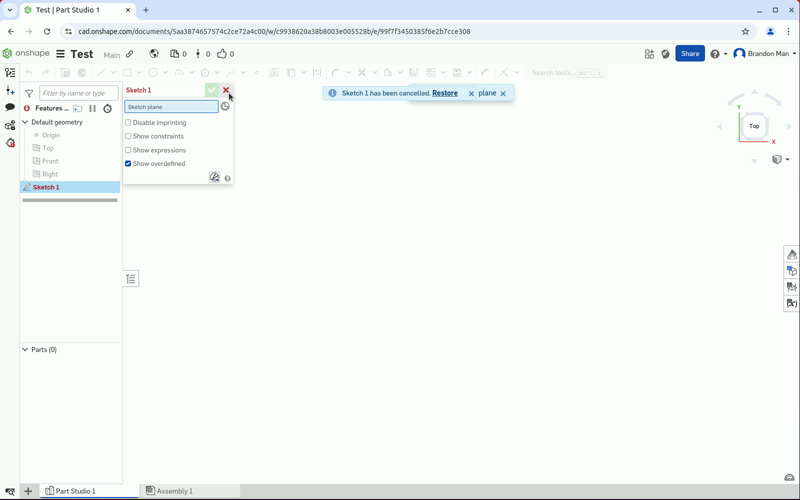
mouse_move(73, 150)
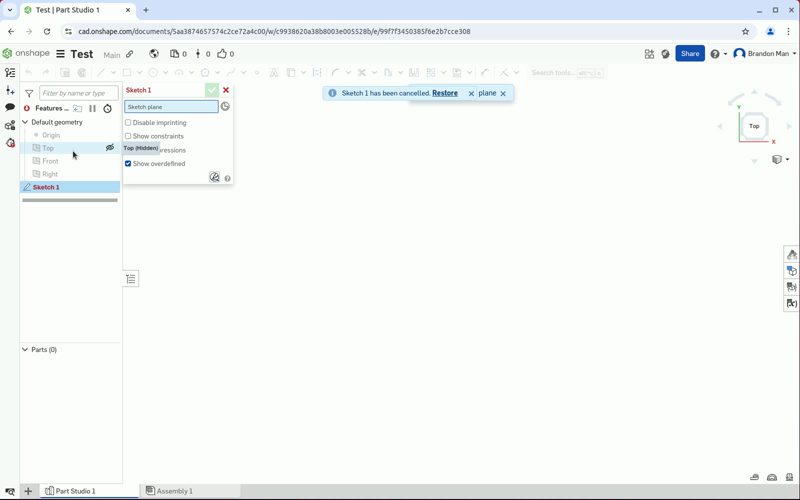
click(73, 150)
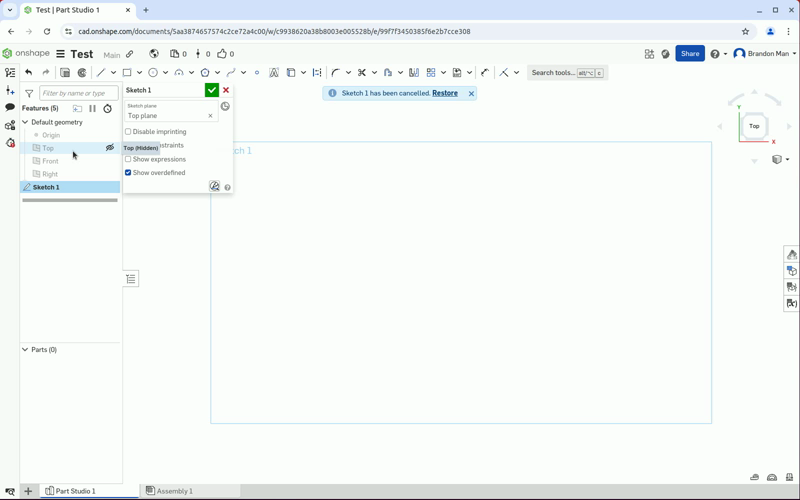
mouse_move(73, 352)
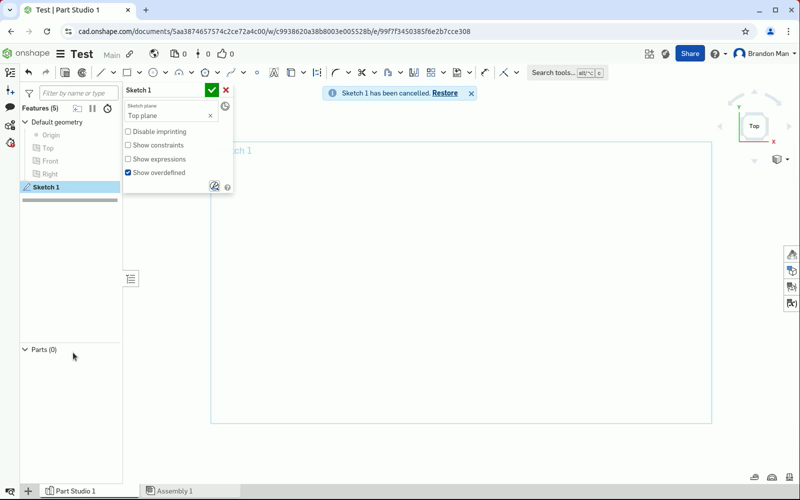
key(y)
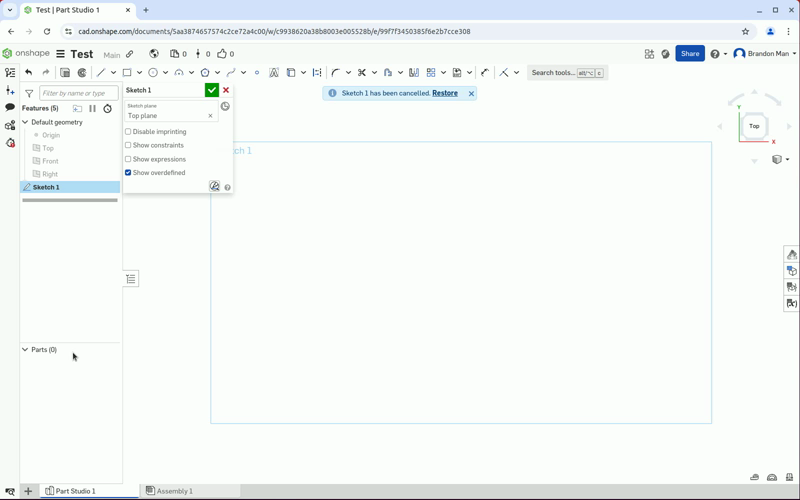
key(l)
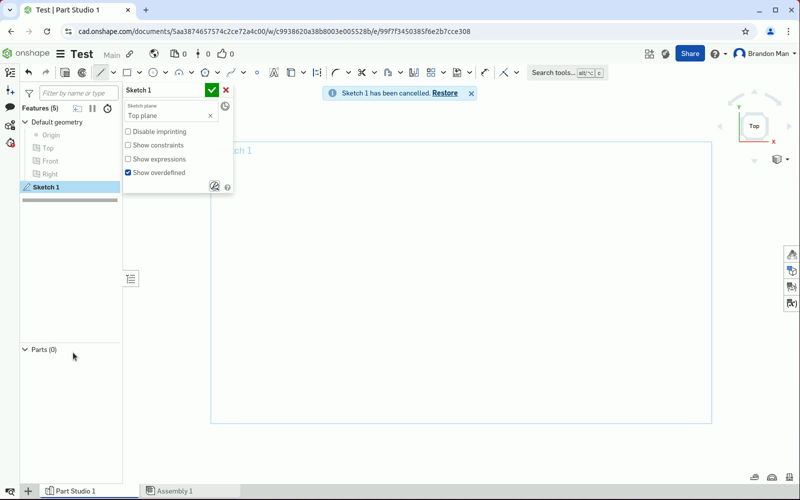
key_down(shift)
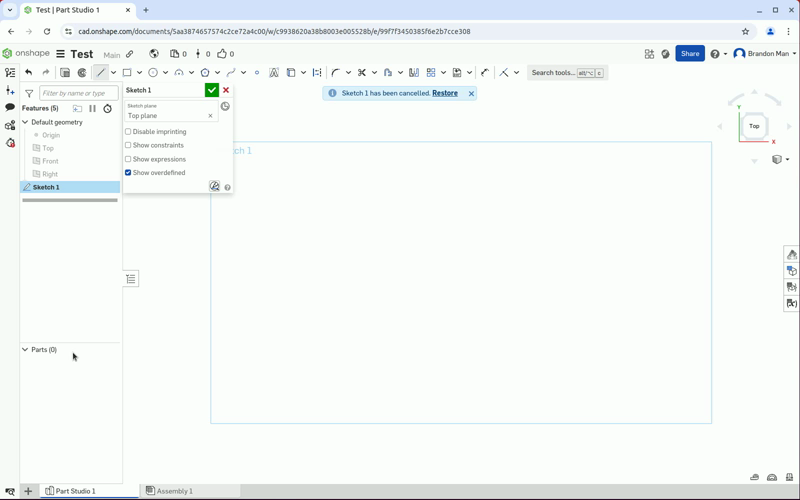
mouse_move(447, 213)
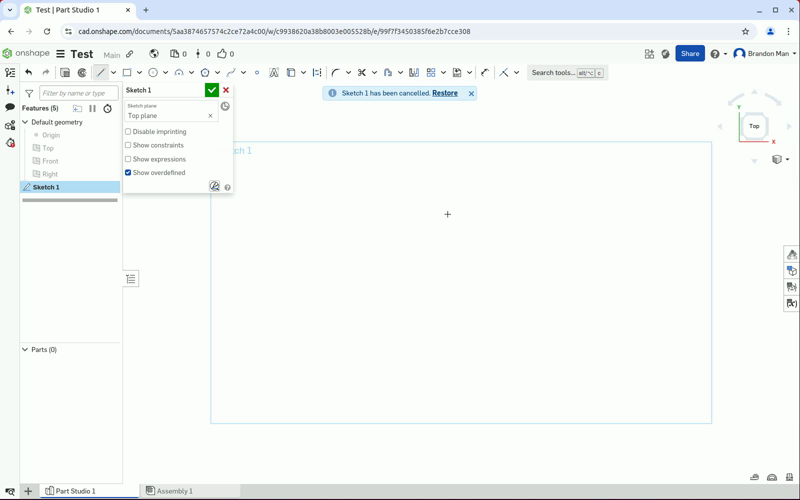
click(447, 213)
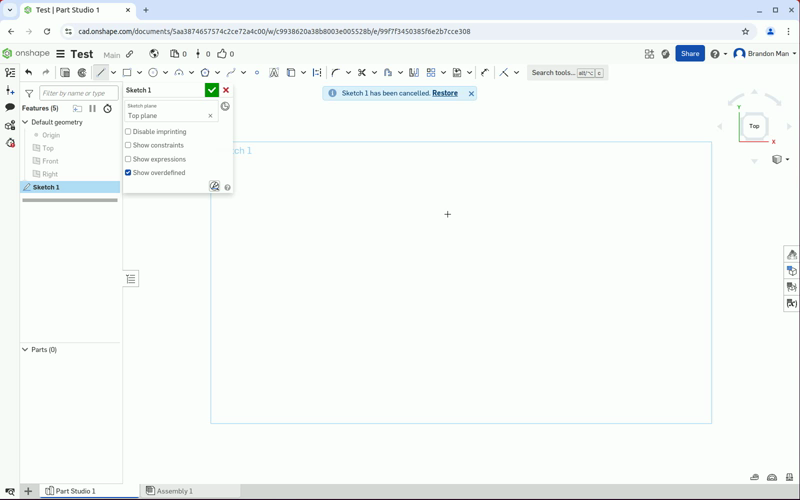
key_up(shift)
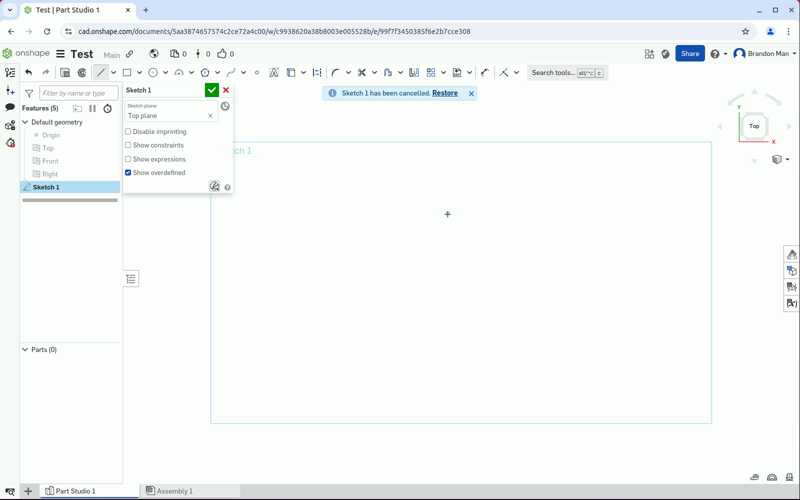
key_down(shift)
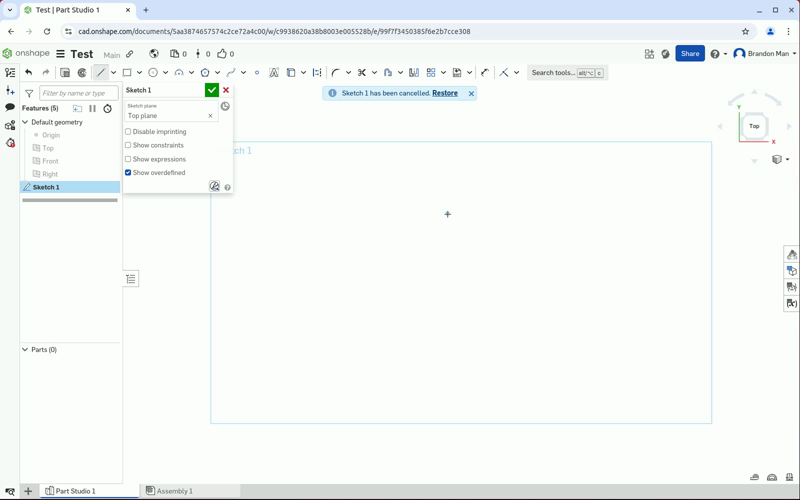
mouse_move(461, 279)
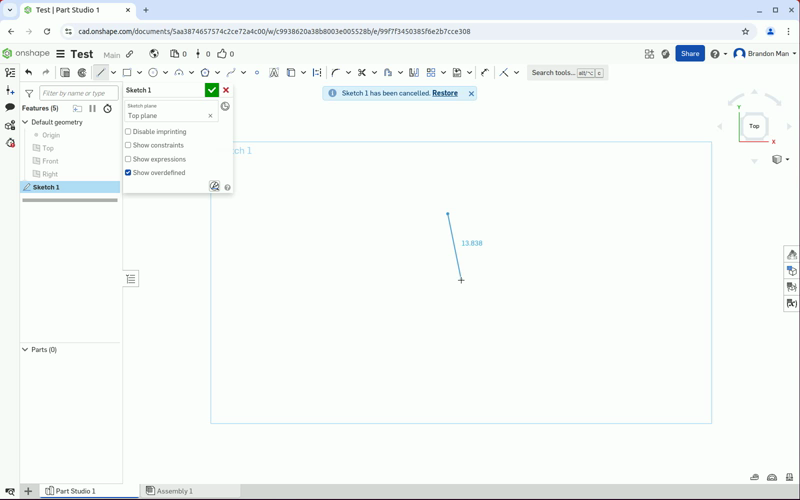
click(461, 279)
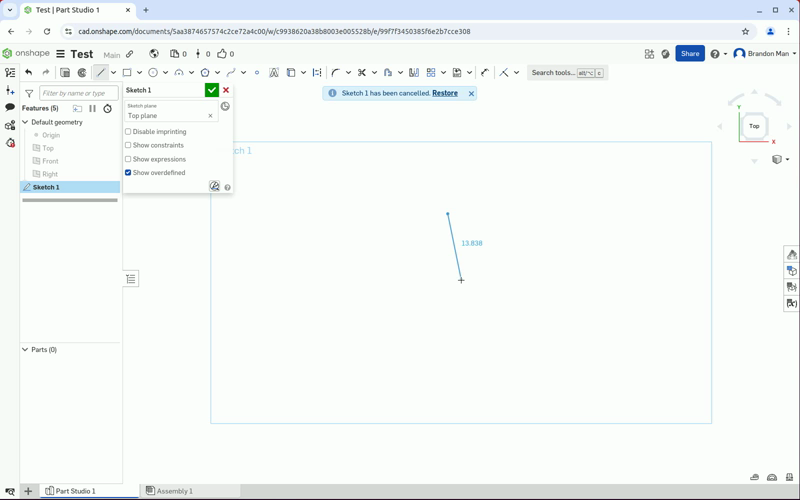
key_up(shift)
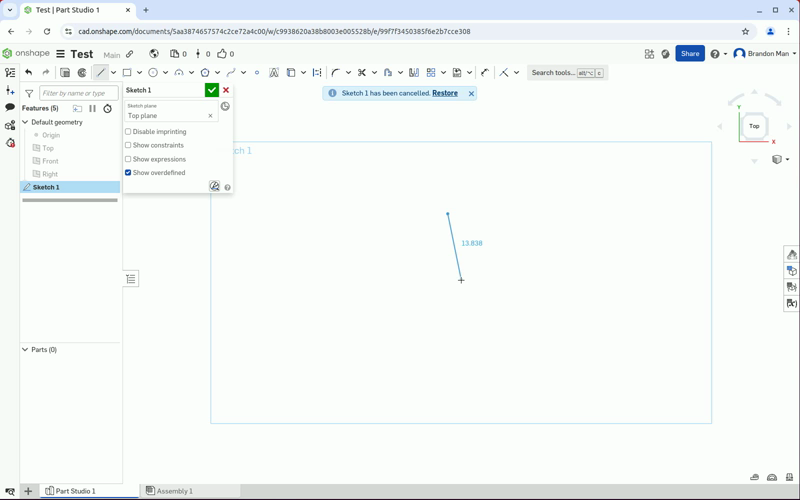
key_down(shift)
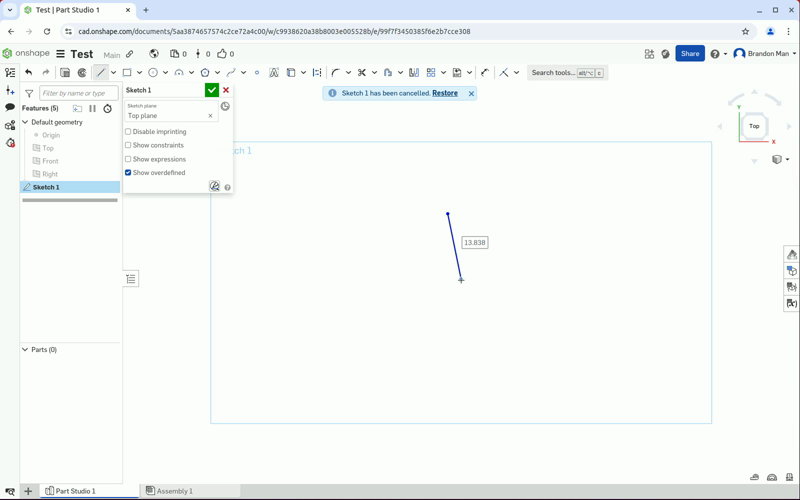
mouse_move(573, 282)
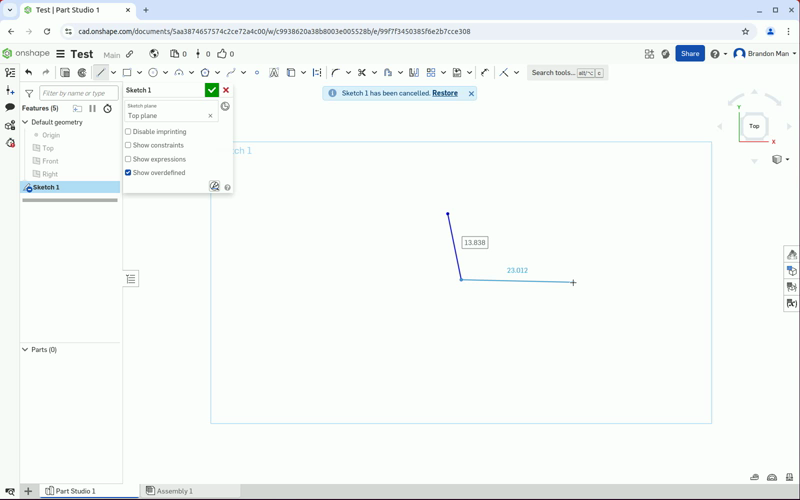
click(573, 282)
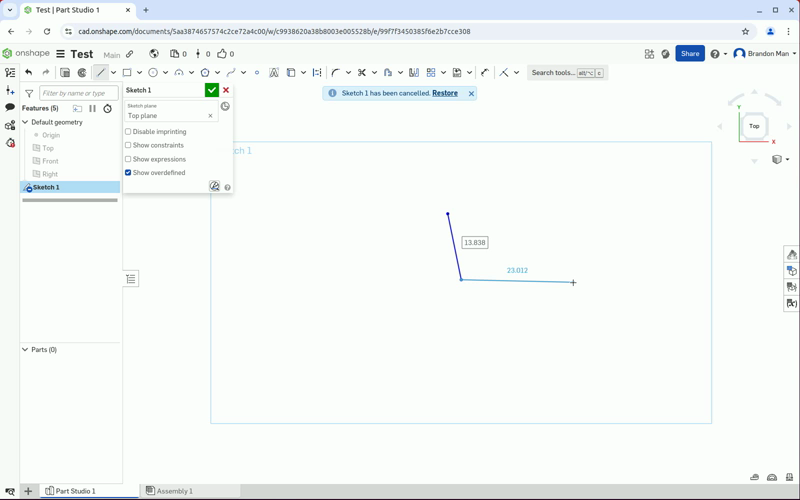
key_up(shift)
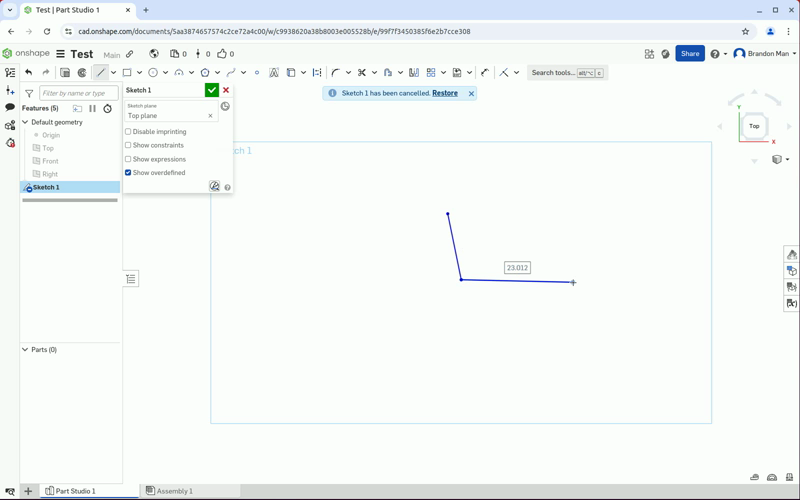
key_down(shift)
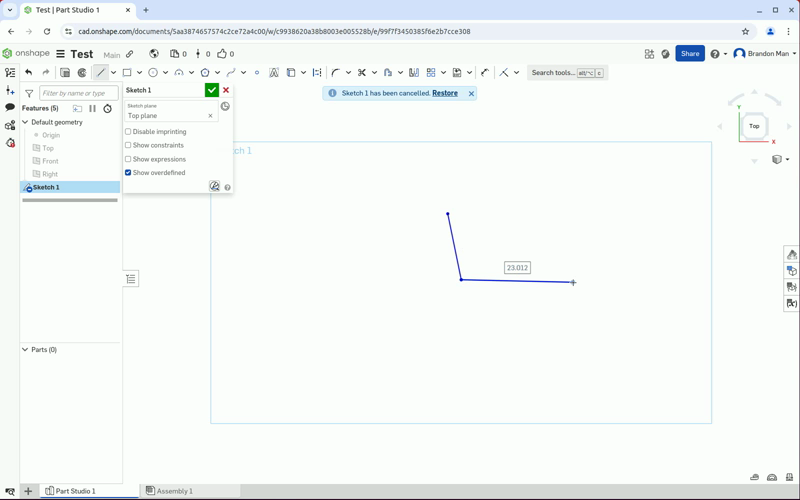
mouse_move(447, 213)
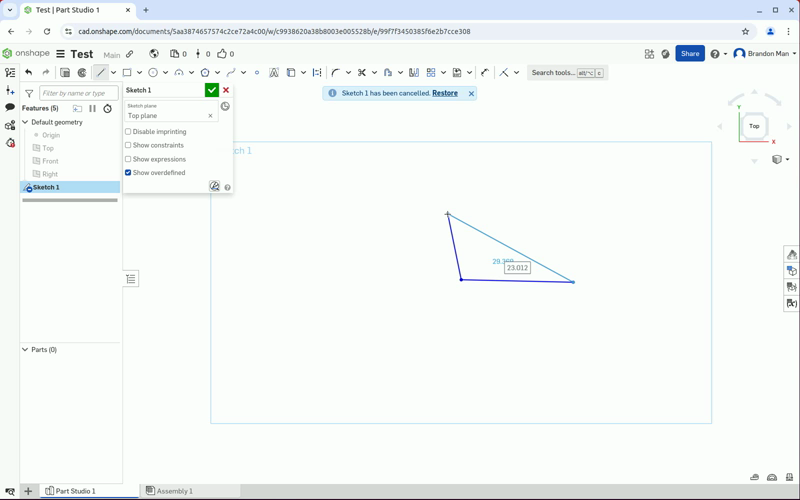
key_up(shift)
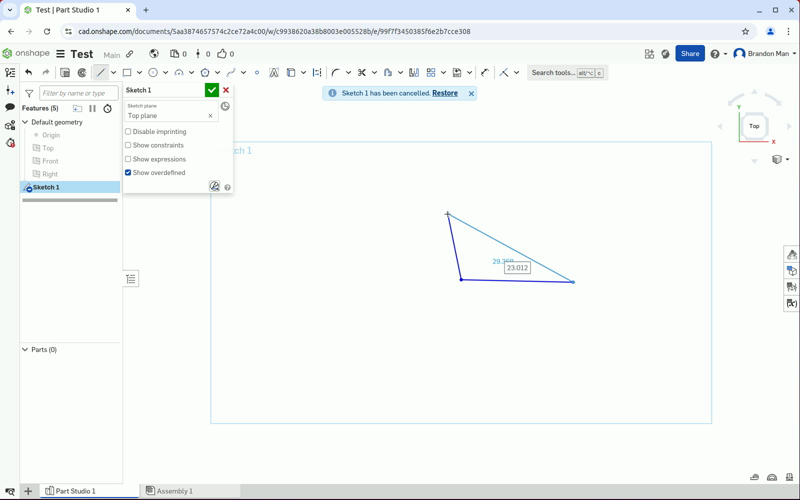
click(447, 213)
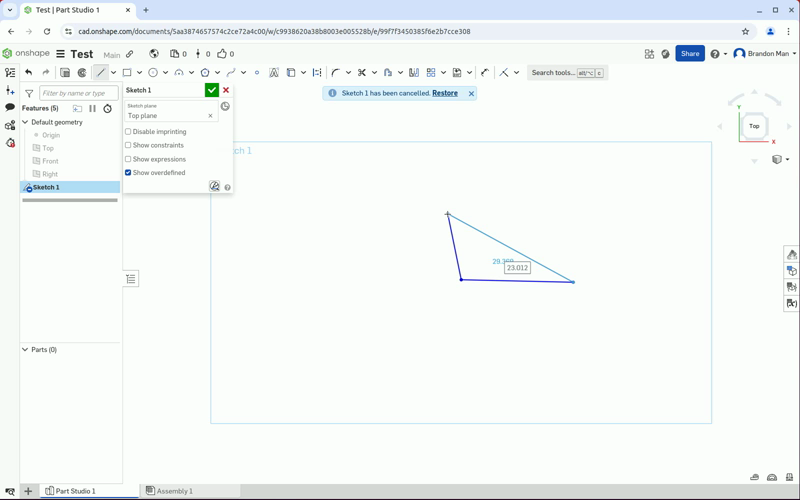
key(esc)
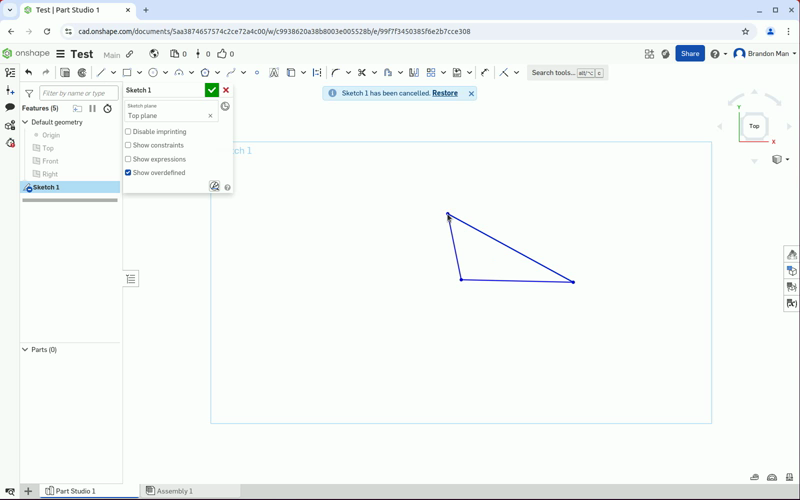
mouse_move(508, 256)
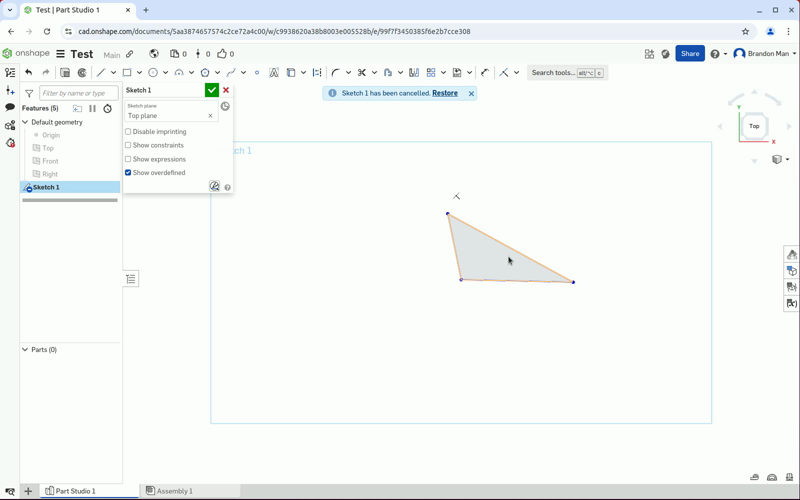
click(508, 256)
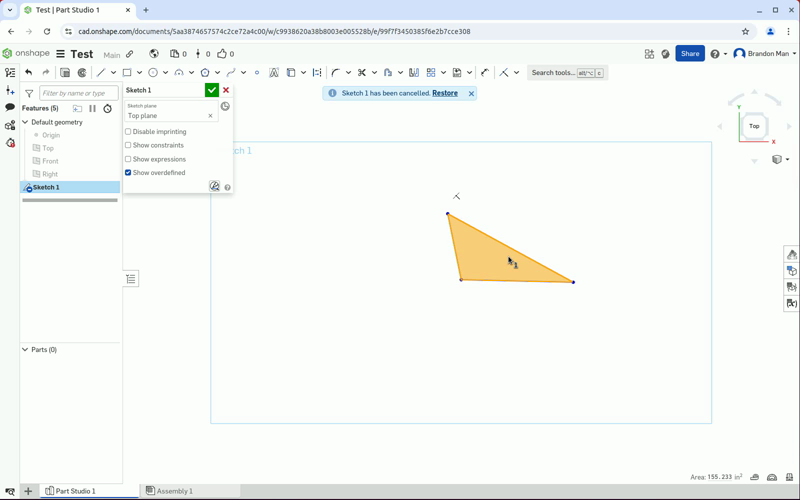
mouse_move(73, 352)
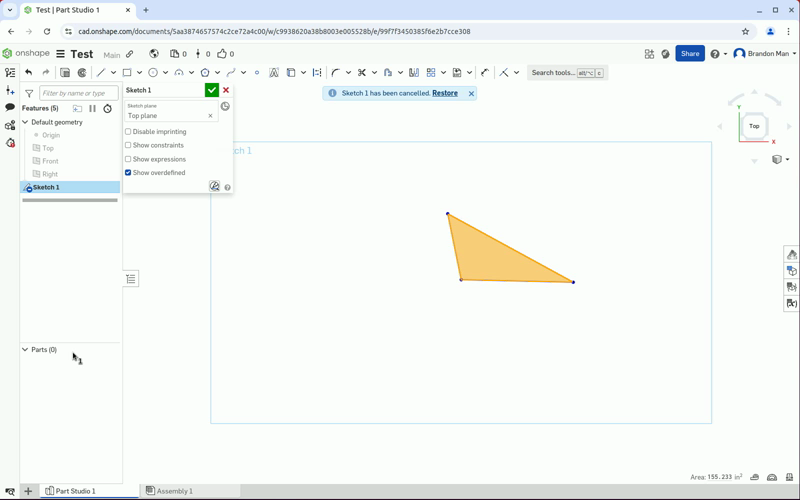
key(shift+y)
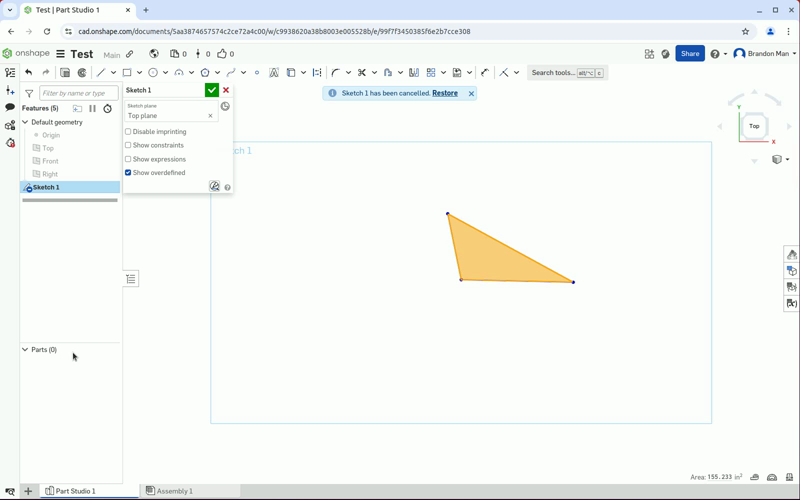
key(shift+e)
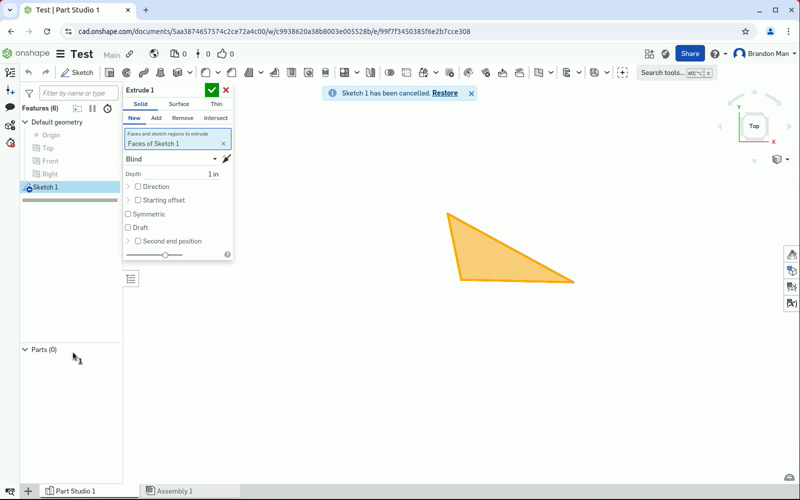
mouse_move(143, 106)
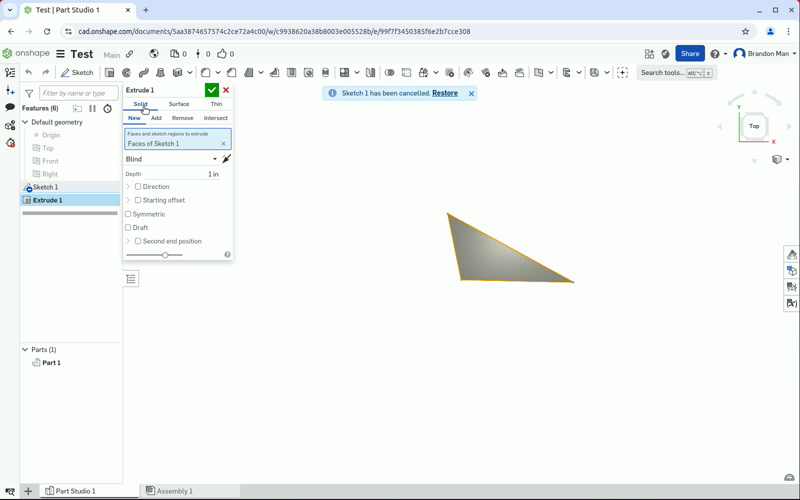
click(143, 106)
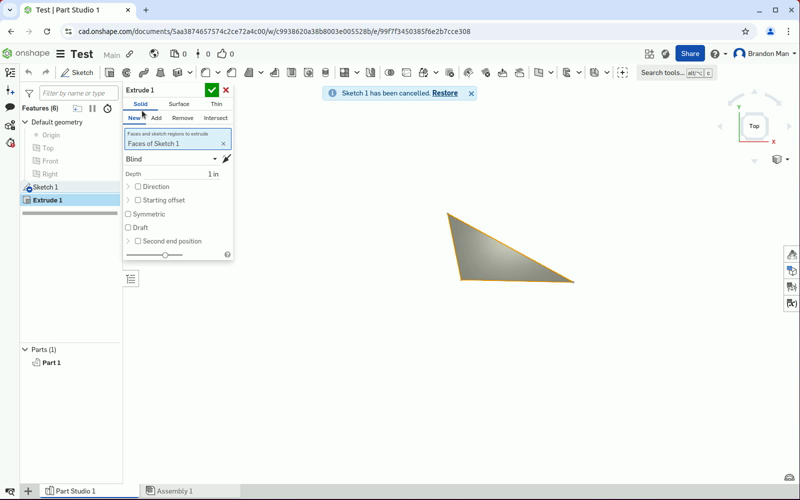
mouse_move(137, 120)
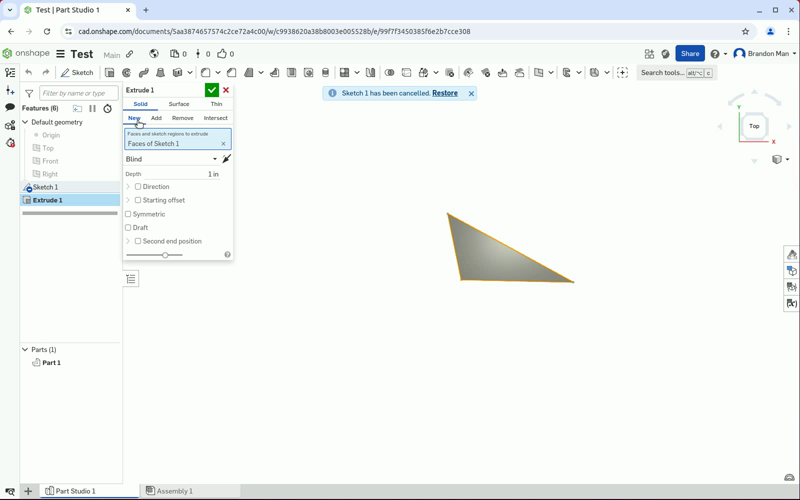
click(137, 120)
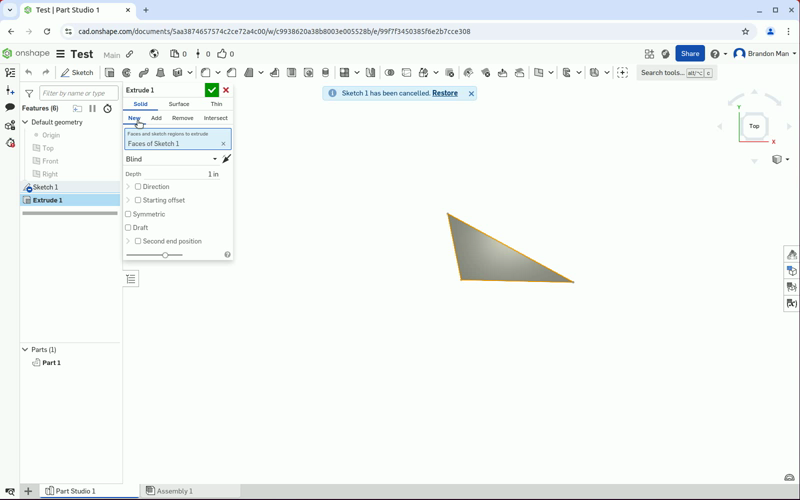
key(tab, 4)
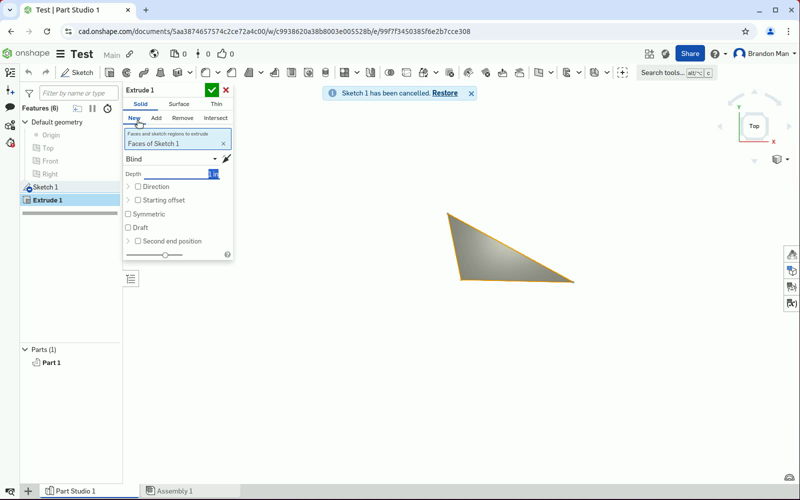
text(19.016)
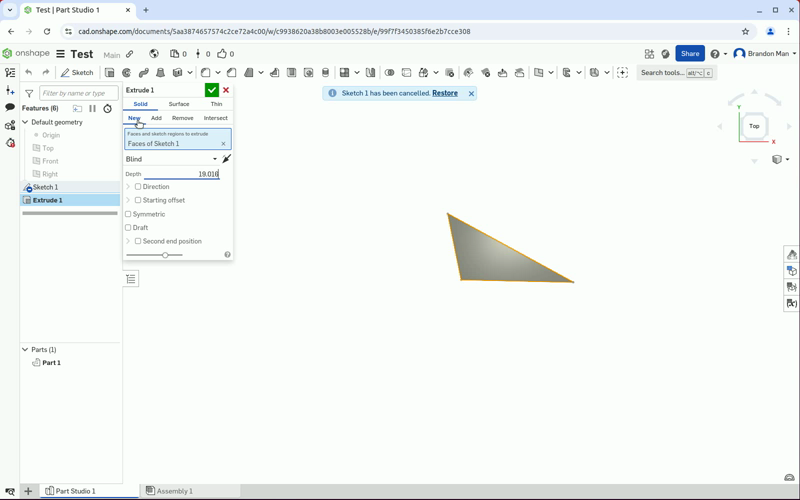
key(enter)
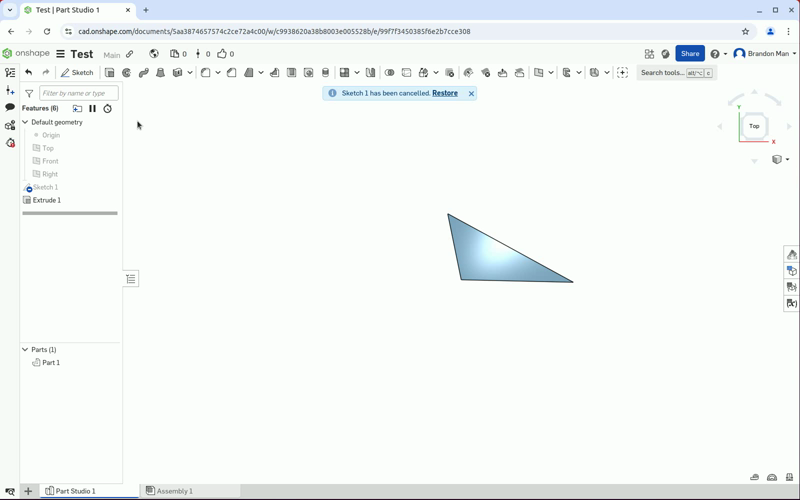
key(shift+h)
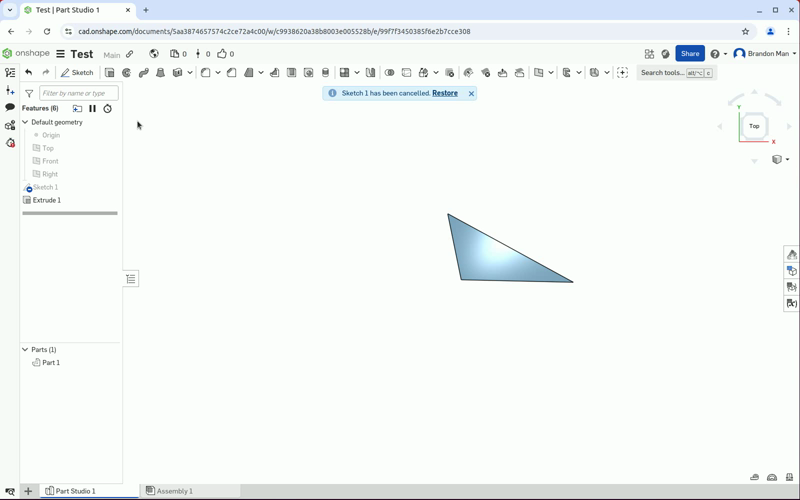
key(shift+h)
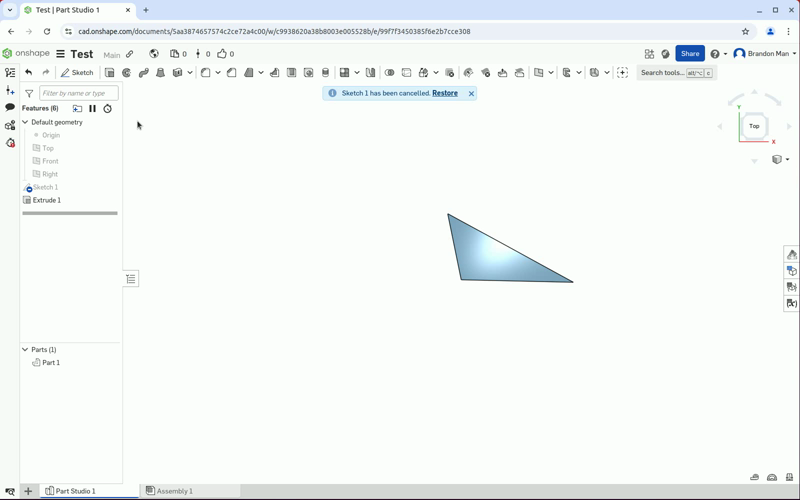
mouse_move(73, 189)
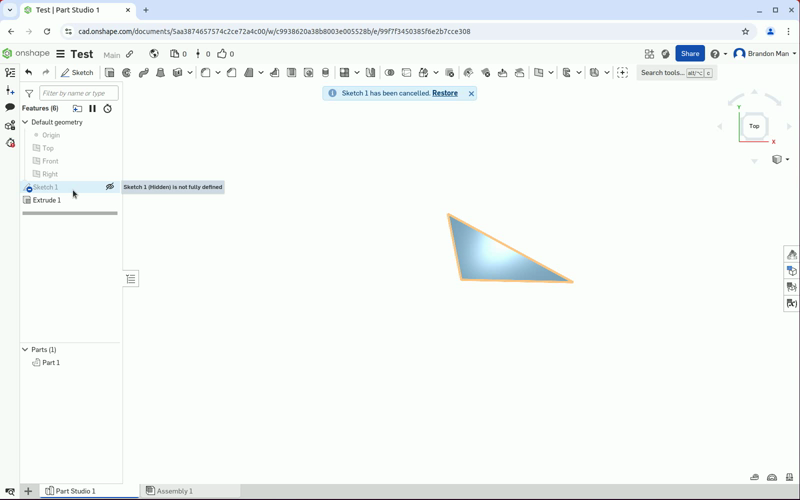
click(73, 189)
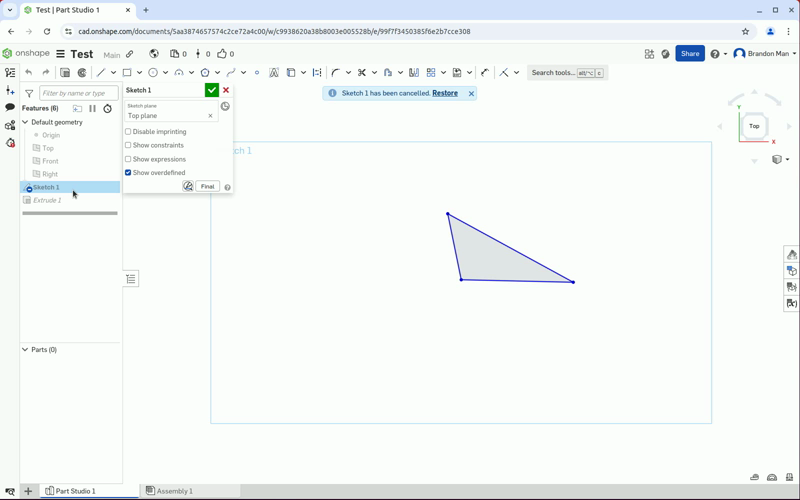
mouse_move(229, 92)
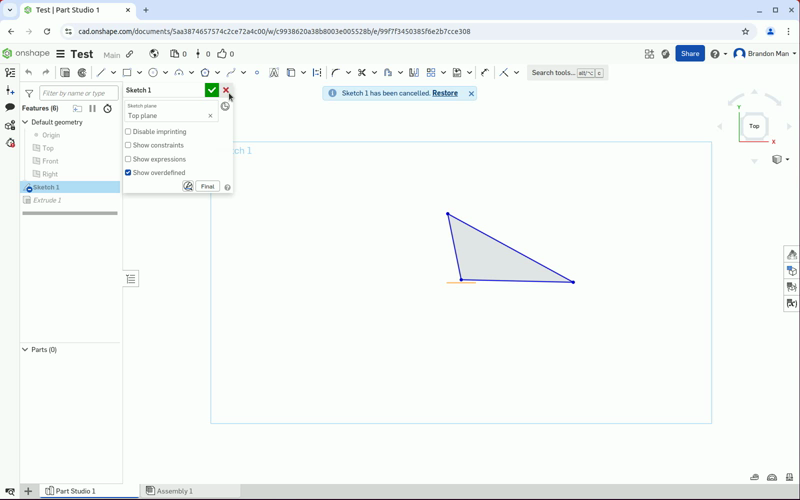
click(229, 92)
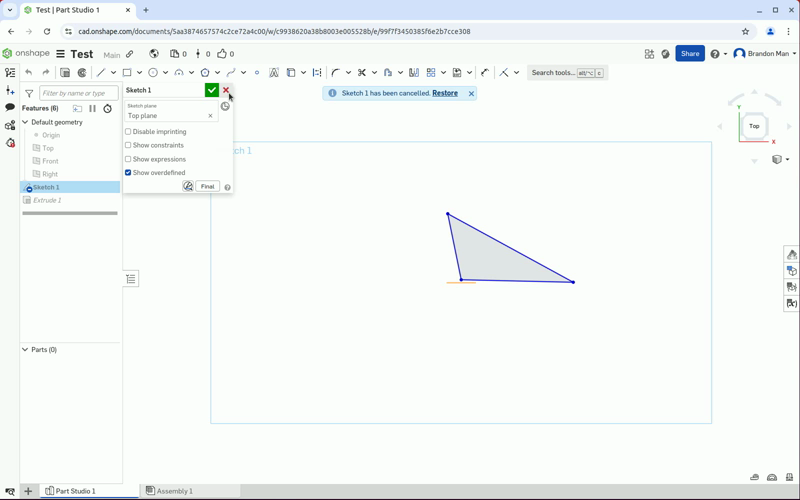
key(shift+s)
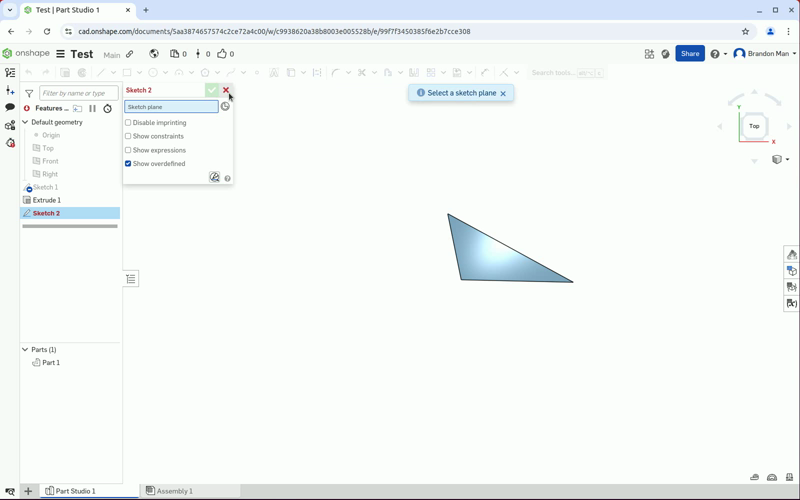
mouse_move(73, 150)
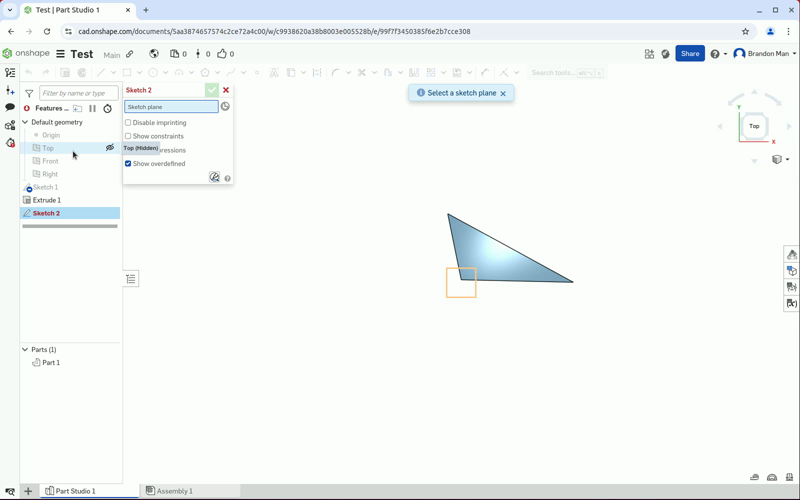
click(73, 150)
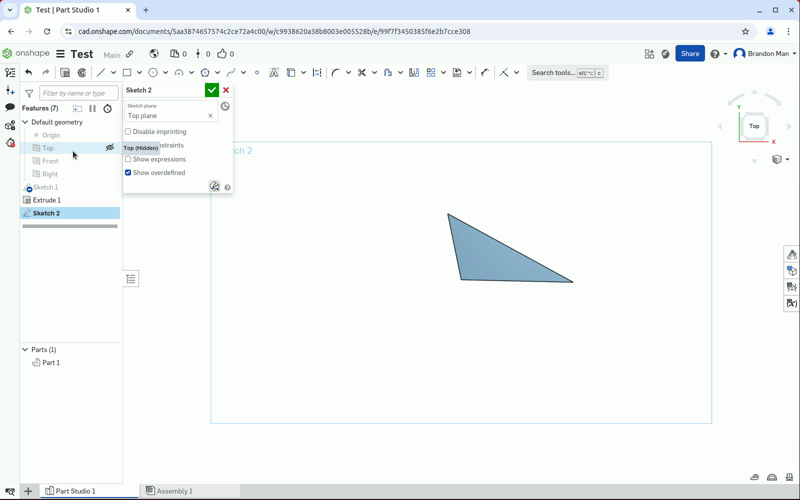
mouse_move(73, 352)
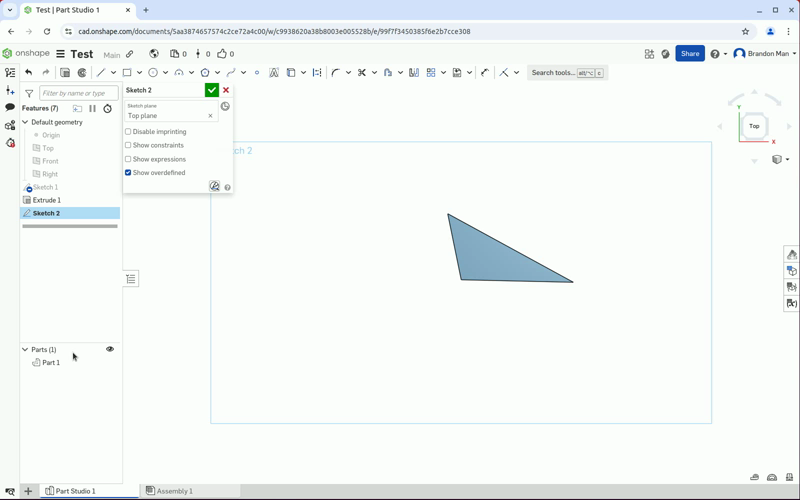
key(y)
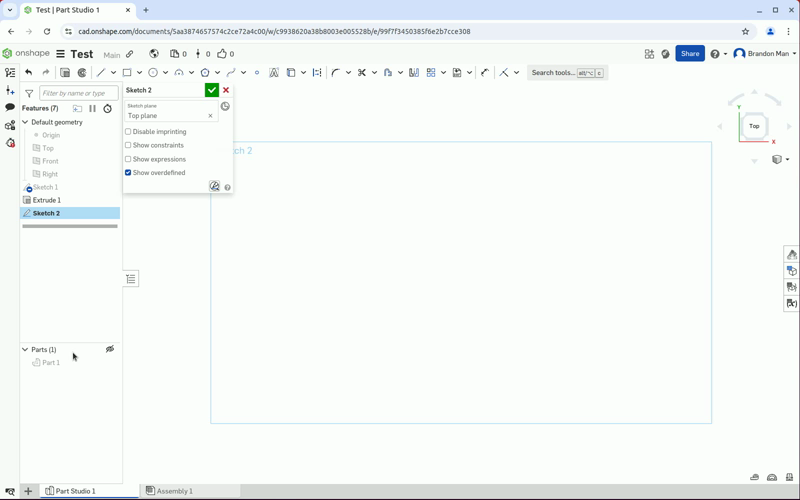
key(l)
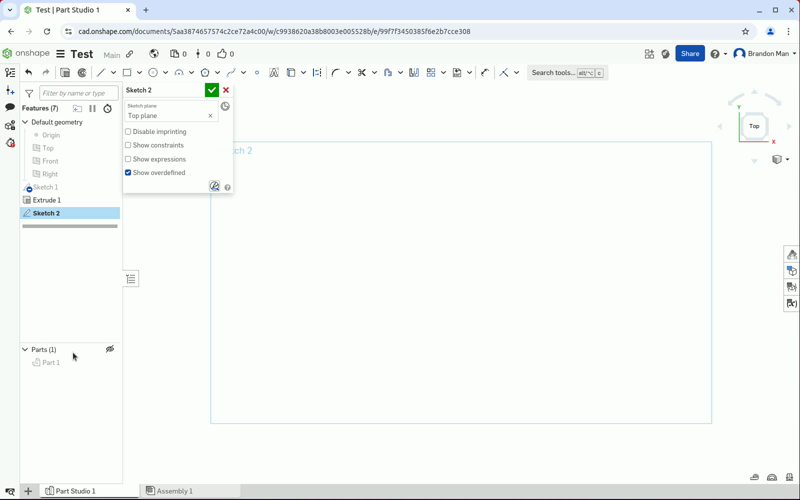
key_down(shift)
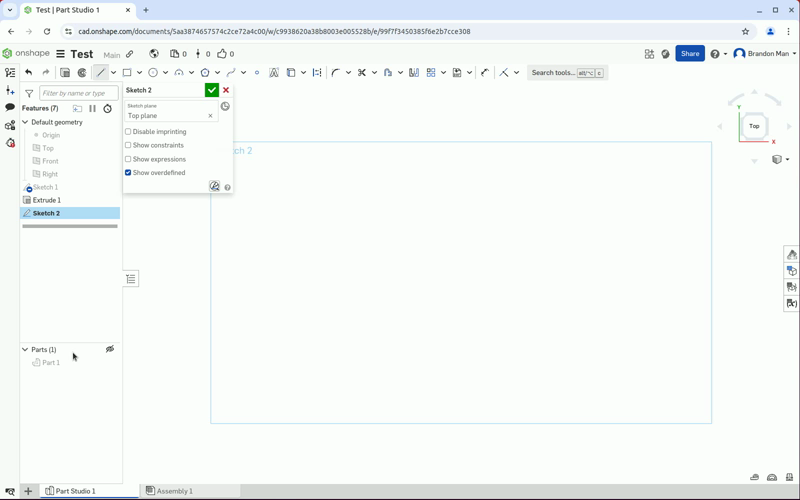
mouse_move(447, 213)
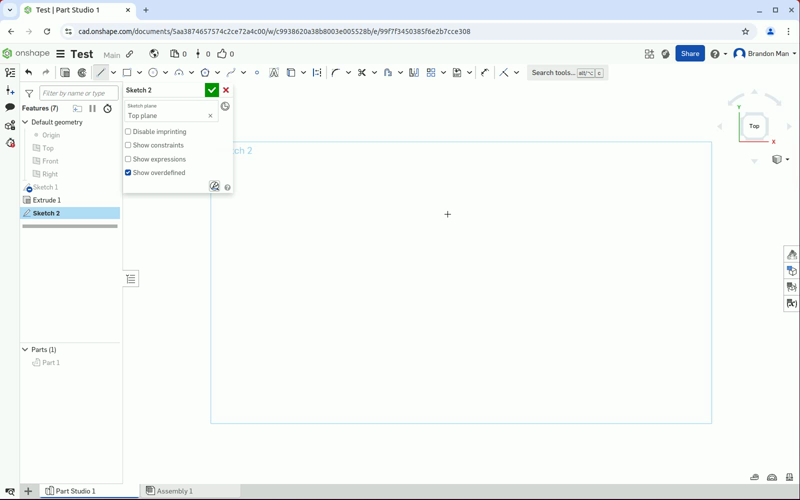
click(447, 213)
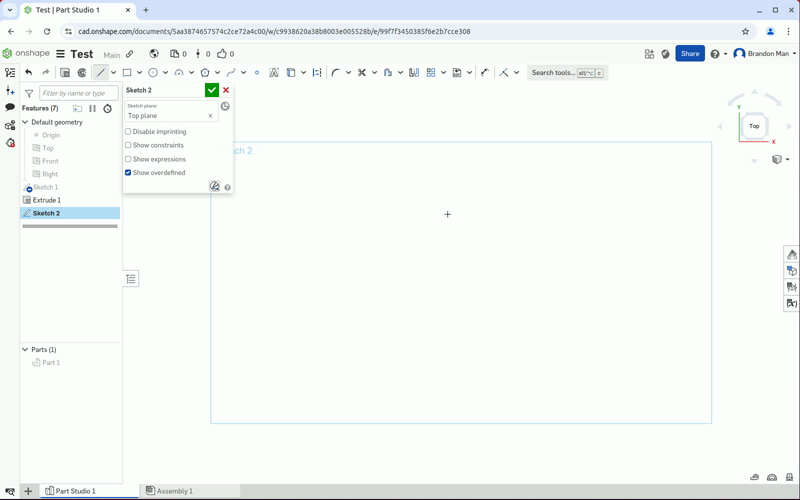
key_up(shift)
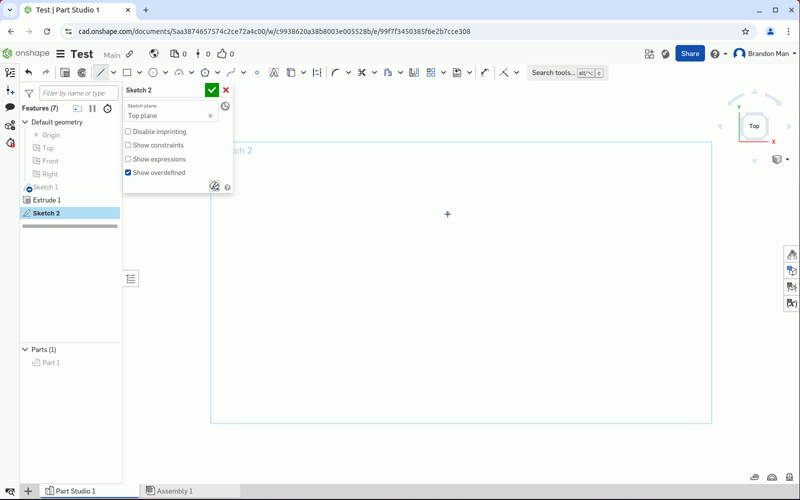
key_down(shift)
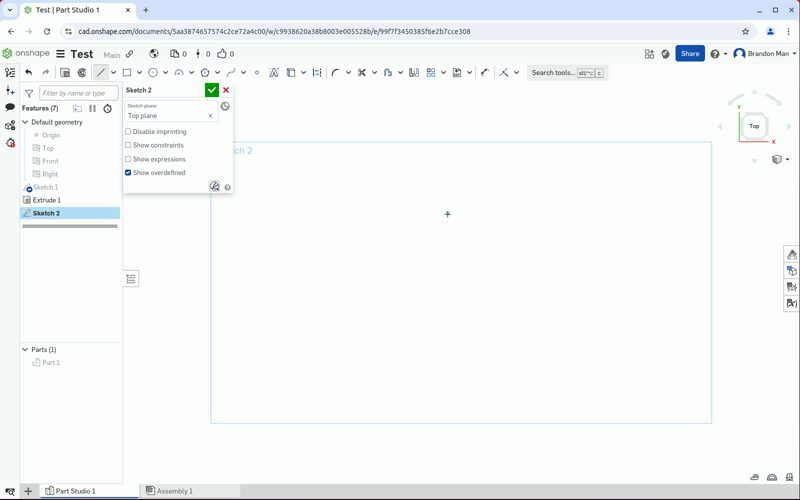
mouse_move(461, 279)
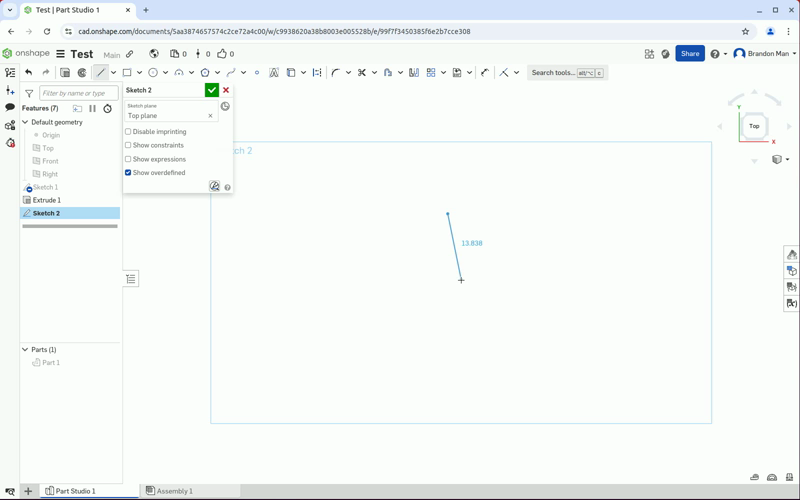
click(461, 279)
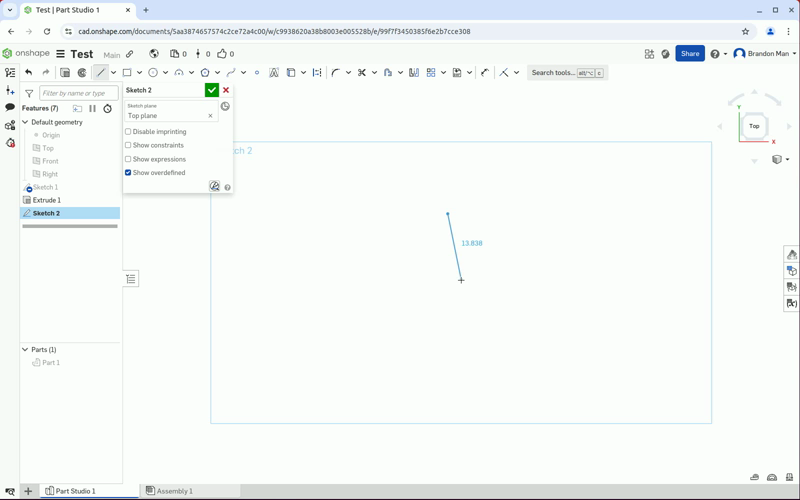
key_up(shift)
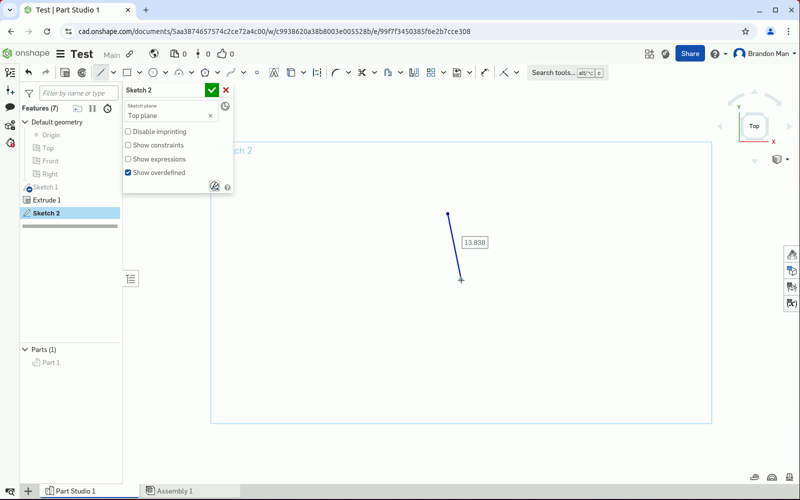
key_down(shift)
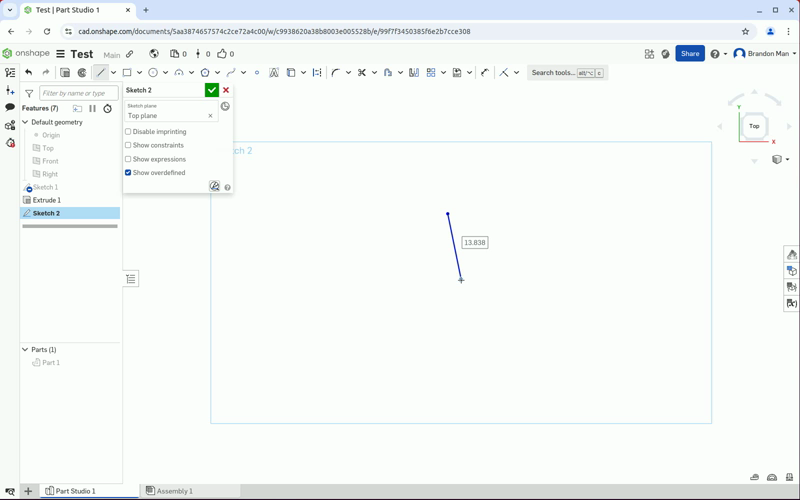
mouse_move(573, 282)
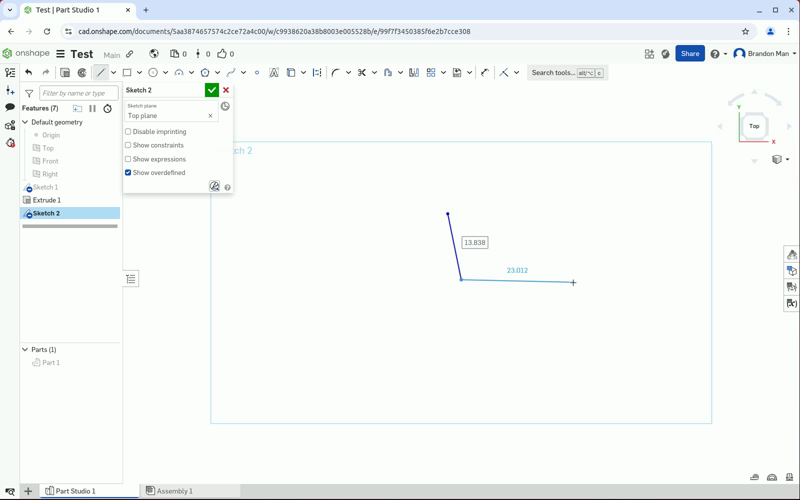
click(573, 282)
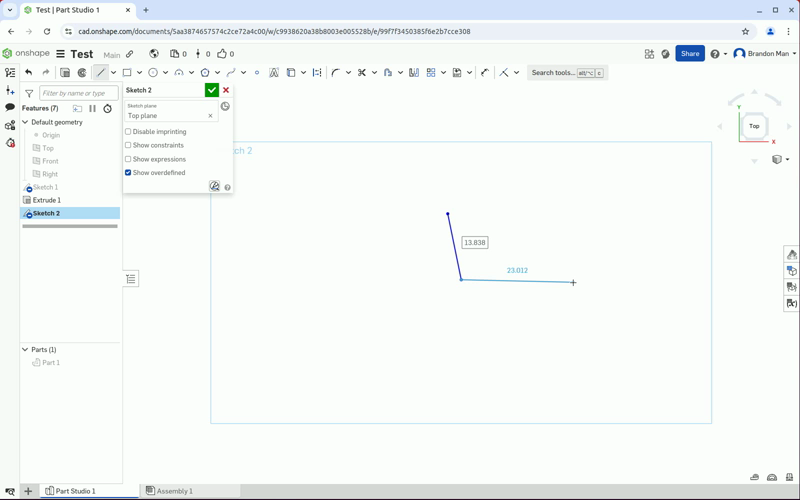
key_up(shift)
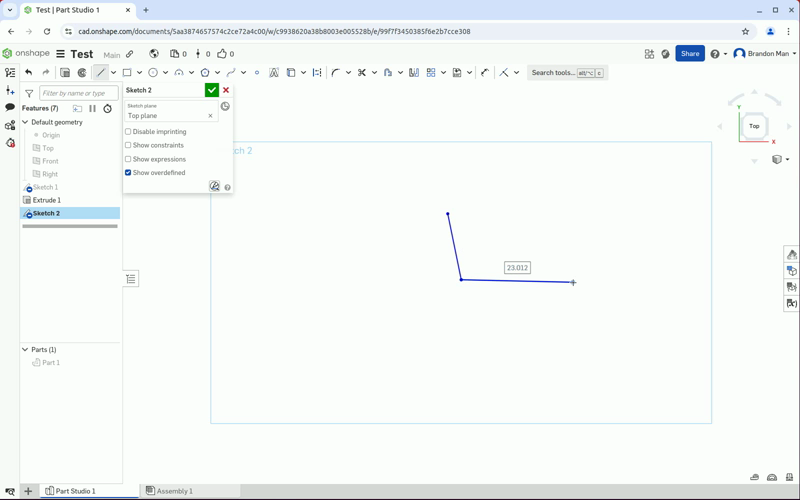
key_down(shift)
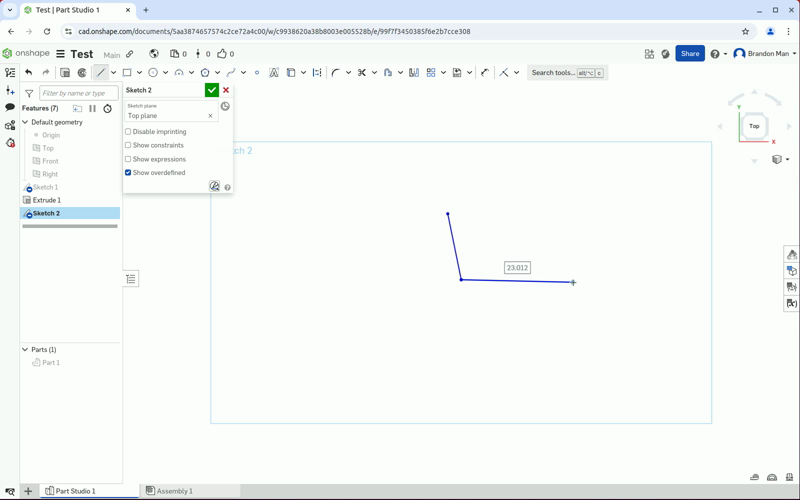
mouse_move(447, 213)
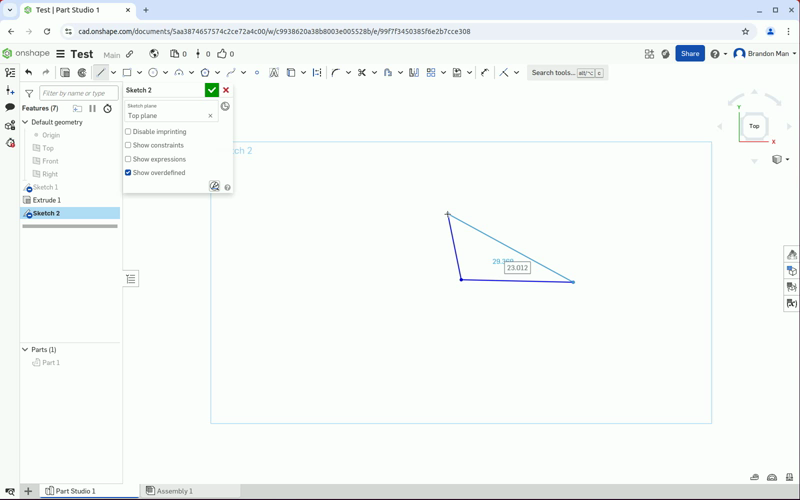
key_up(shift)
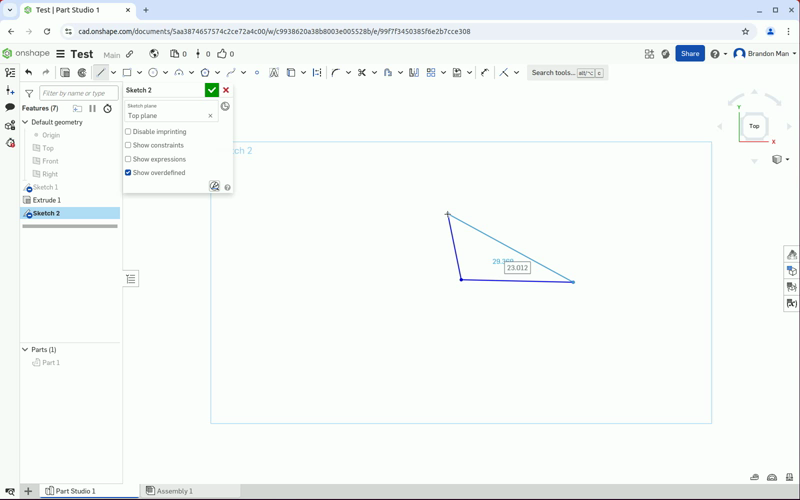
click(447, 213)
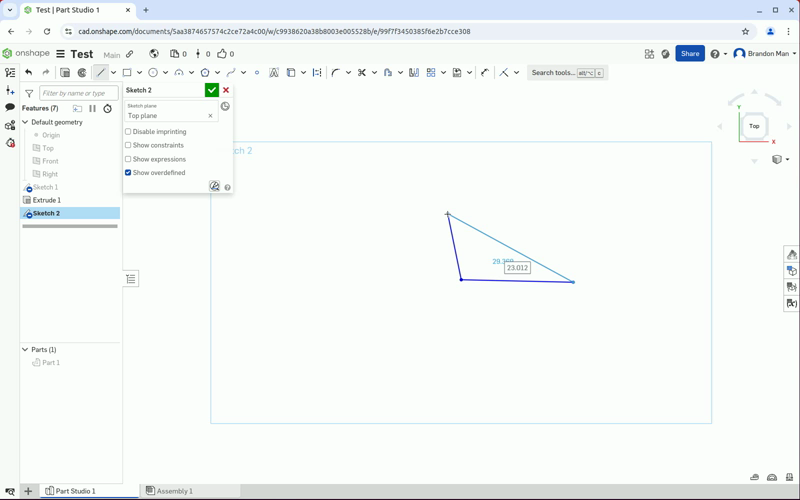
key(esc)
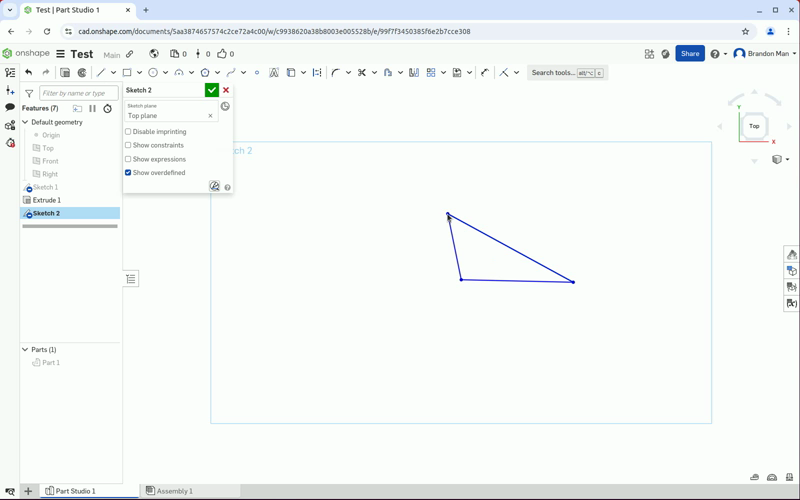
mouse_move(521, 265)
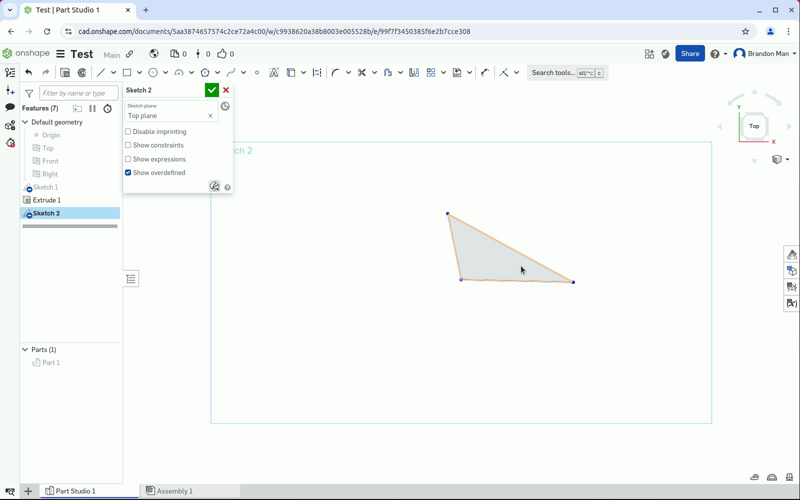
click(521, 265)
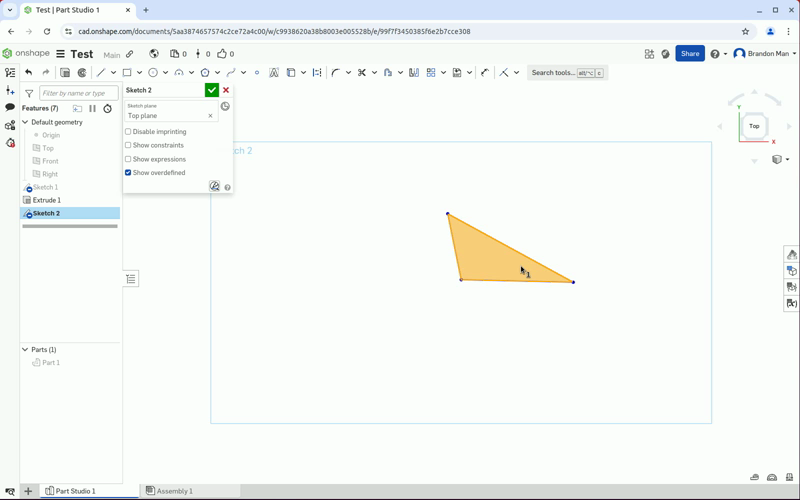
mouse_move(73, 352)
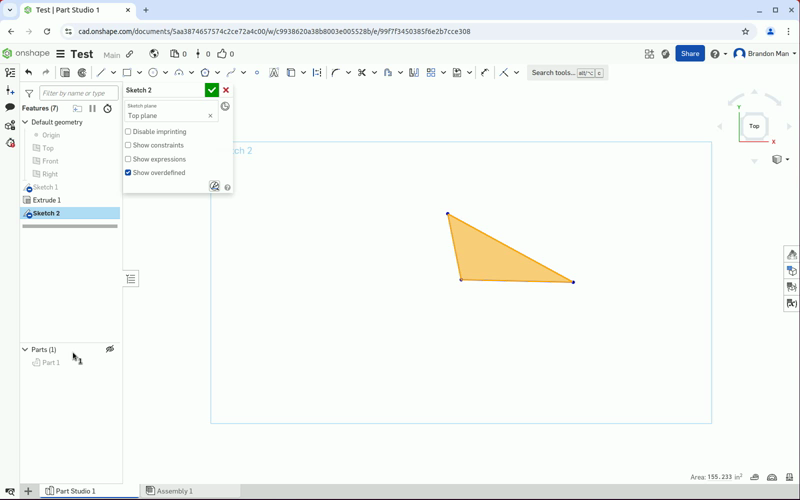
key(shift+y)
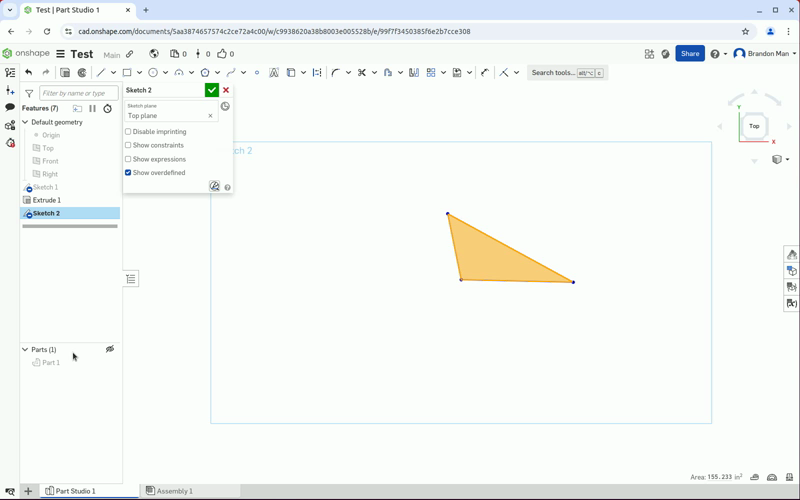
key(shift+e)
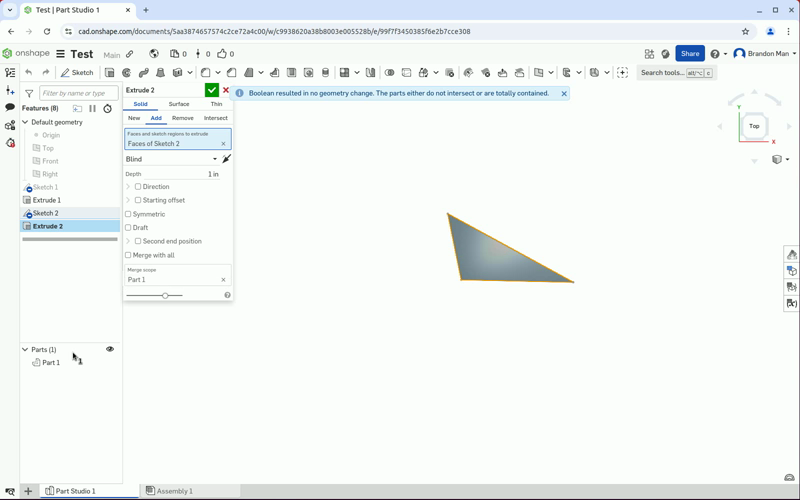
mouse_move(143, 106)
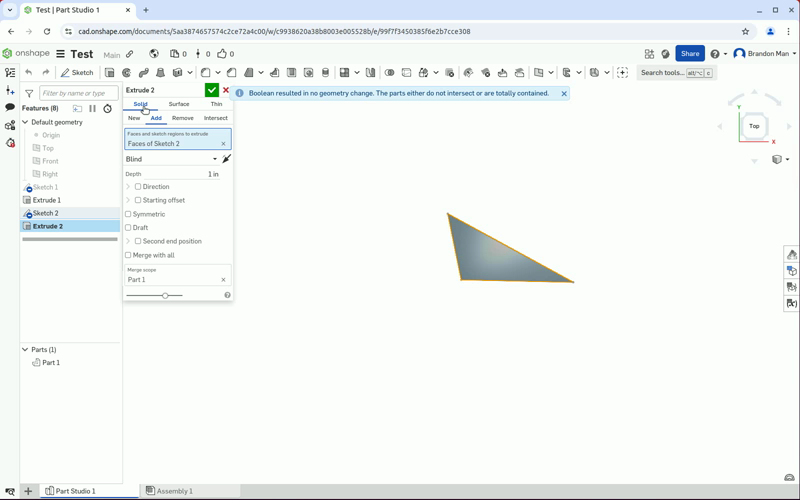
click(143, 106)
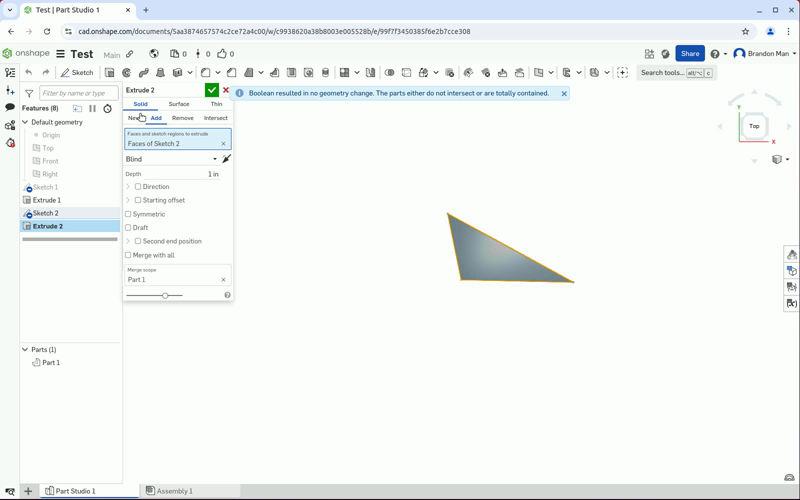
mouse_move(137, 120)
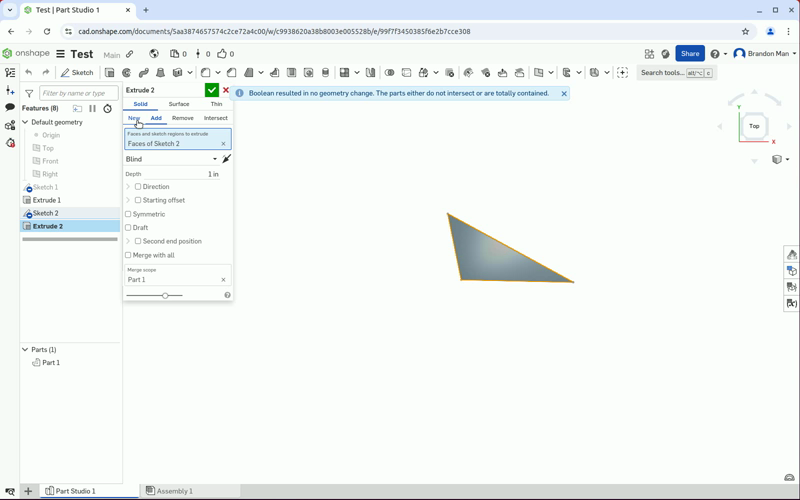
click(137, 120)
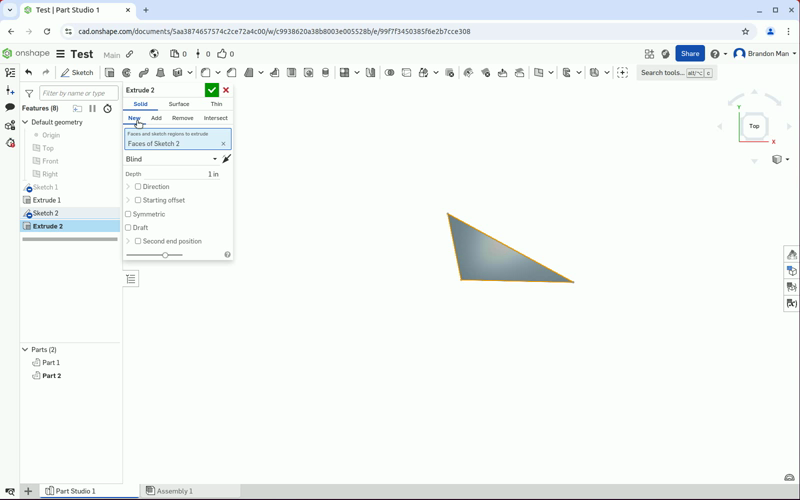
key(tab, 4)
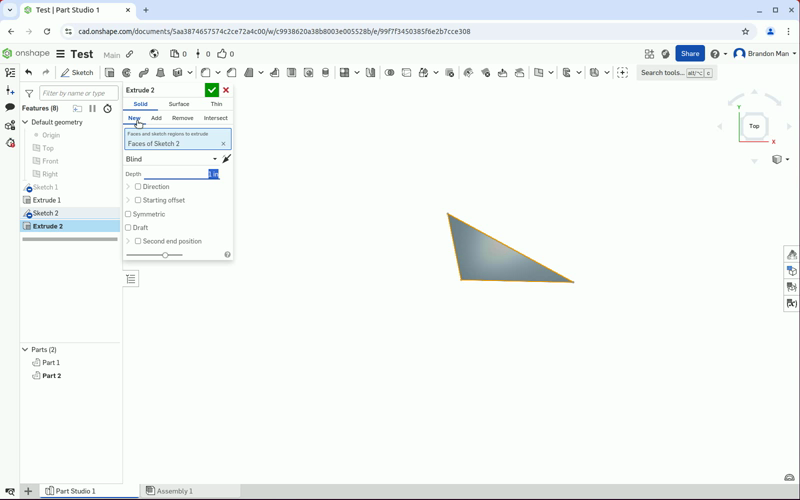
text(19.016)
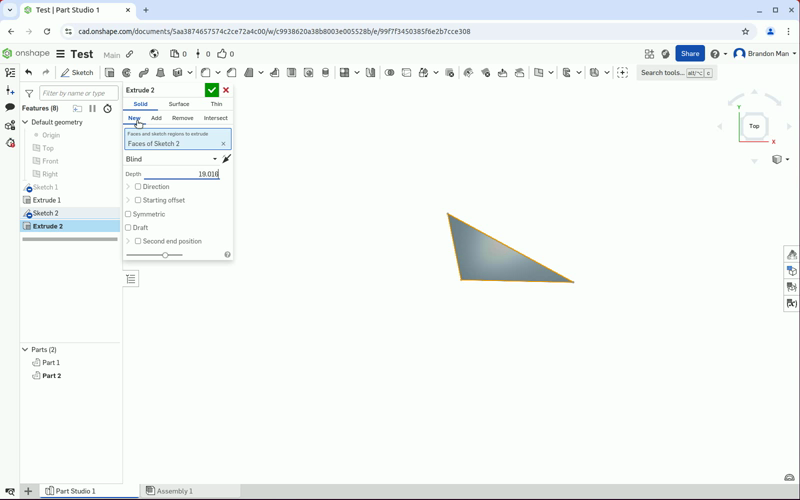
key(enter)
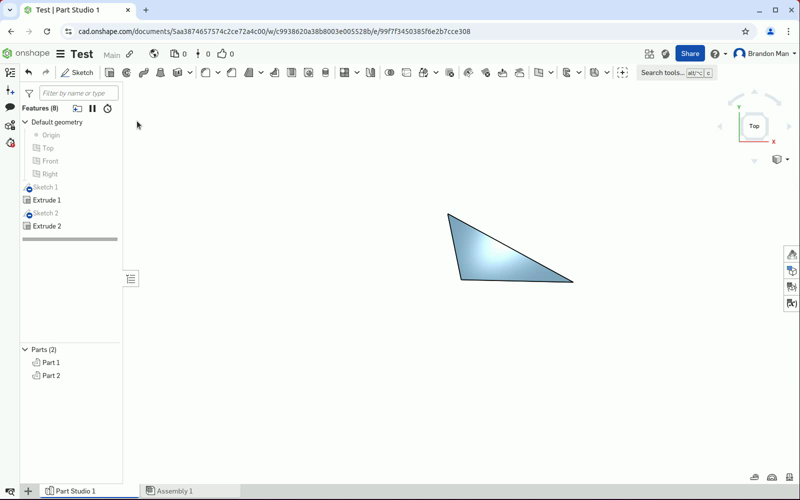
key(shift+h)
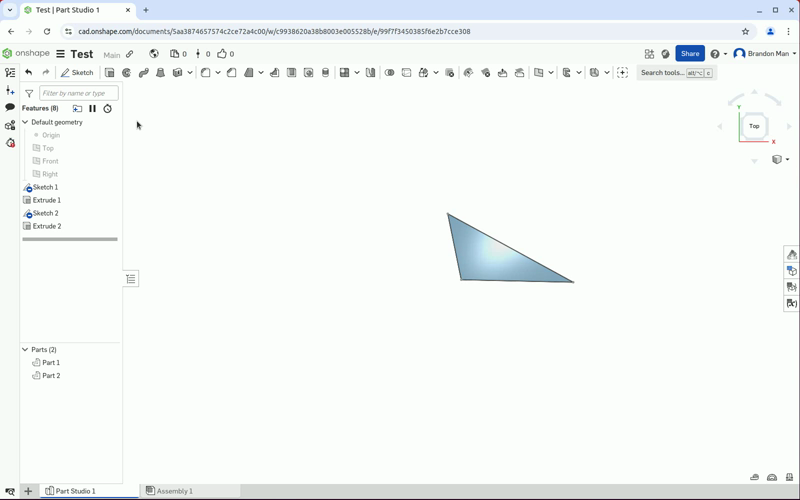
key(shift+h)
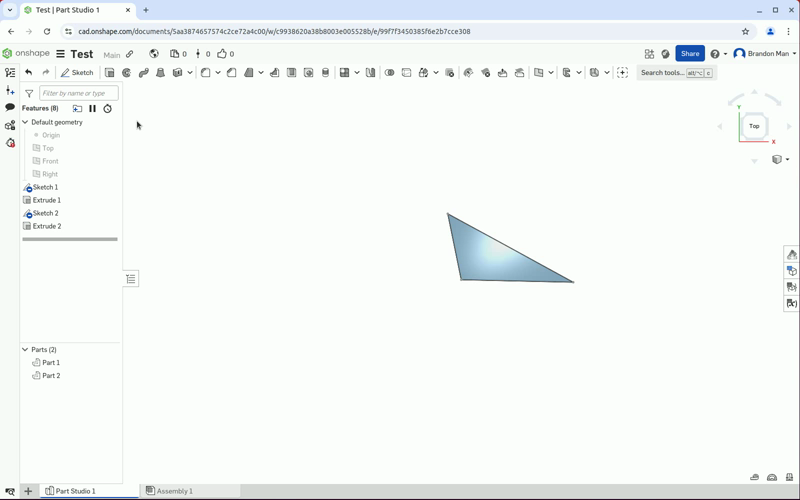
key(shift+7)
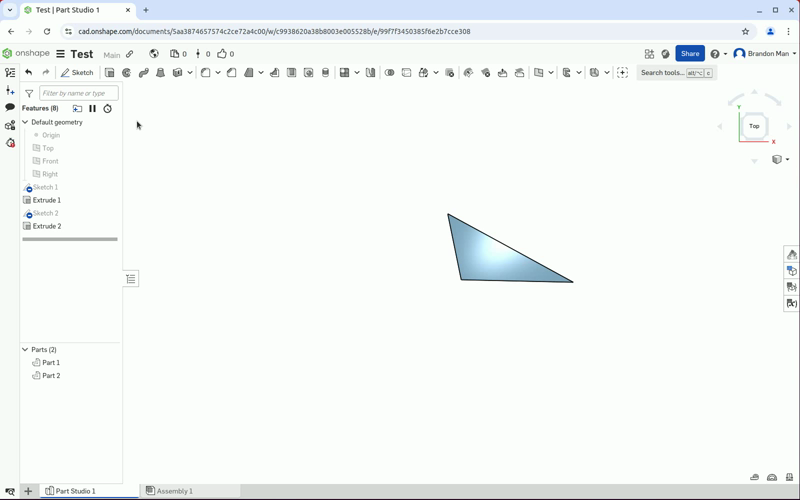
key(up, 3)
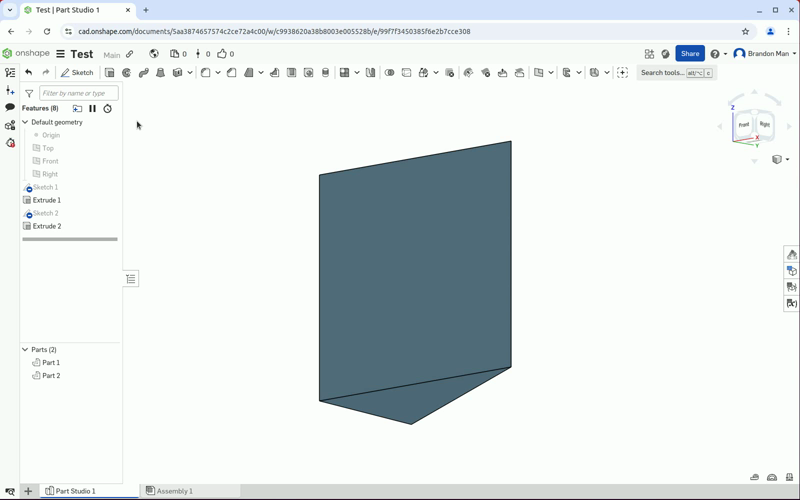
key(left, 3)
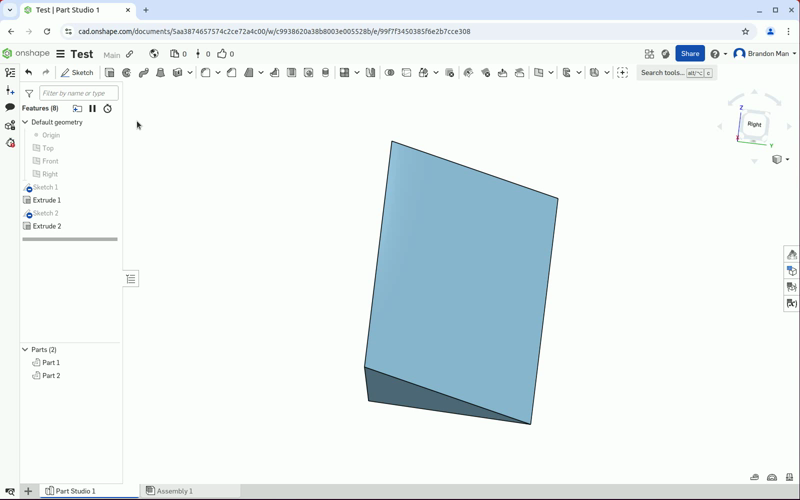
key(right, 3)
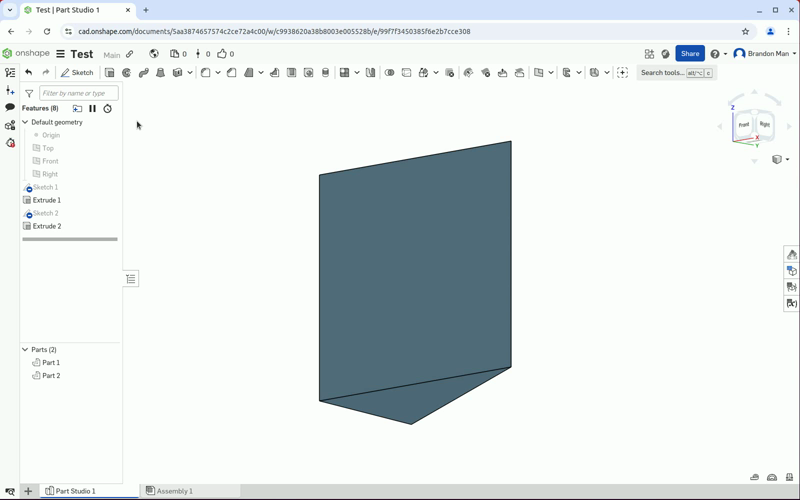
key(down, 3)
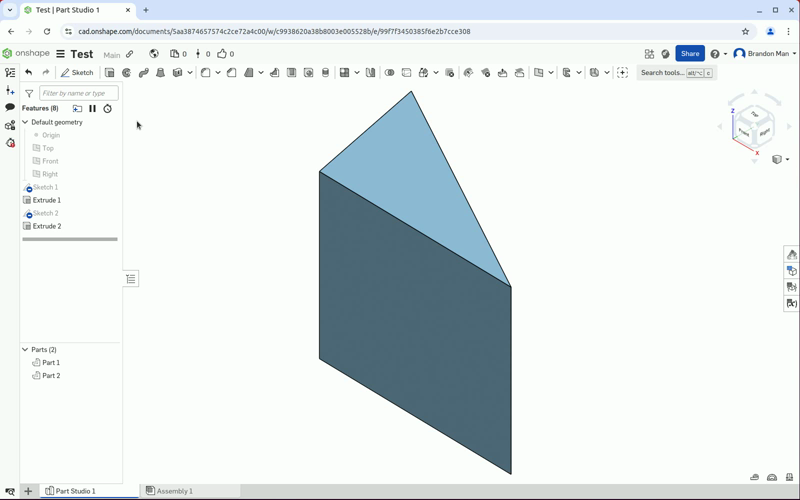
mouse_move(73, 189)
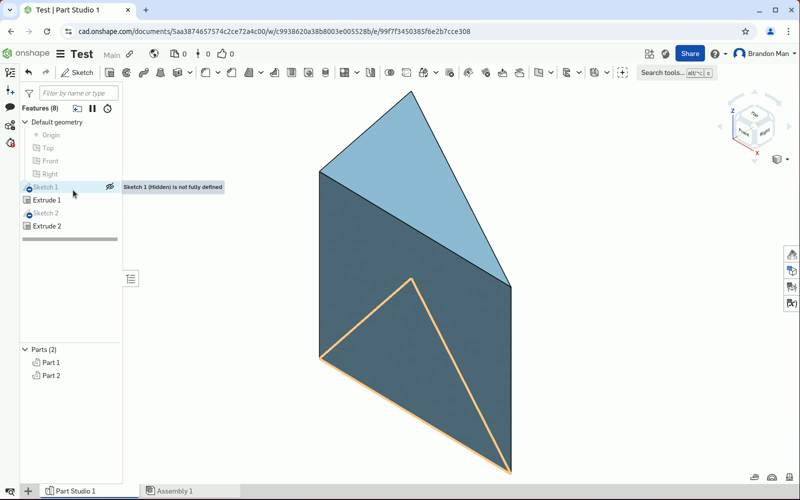
click(73, 189)